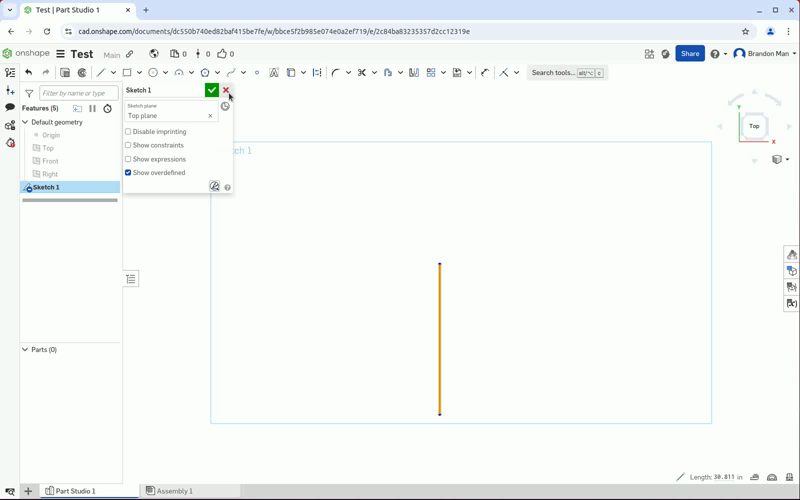
key(shift+h)
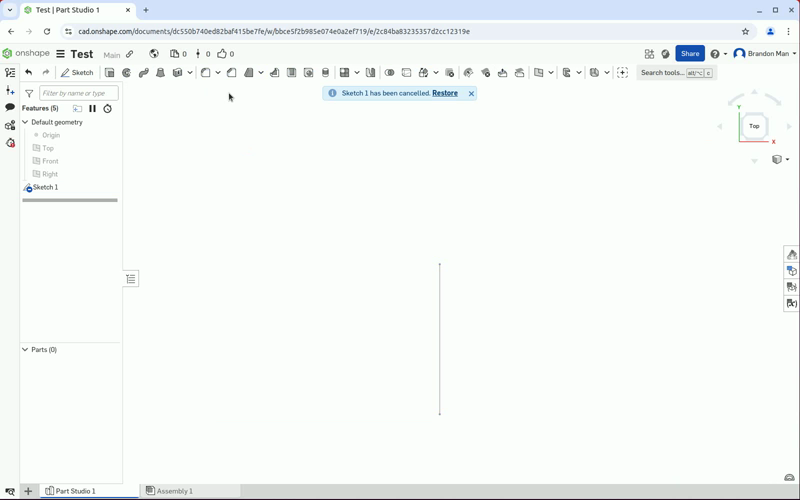
key(shift+s)
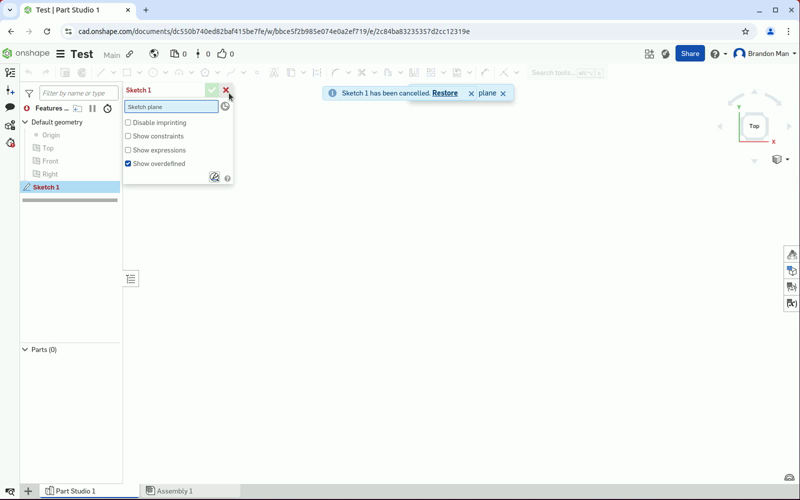
mouse_move(73, 150)
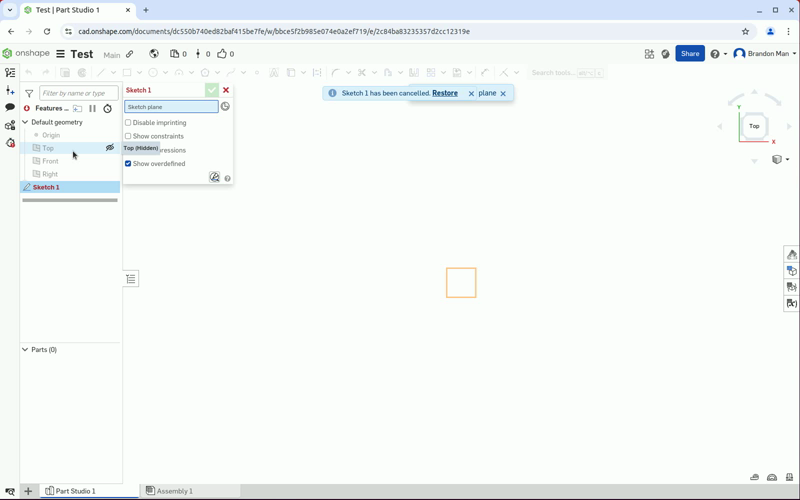
click(73, 150)
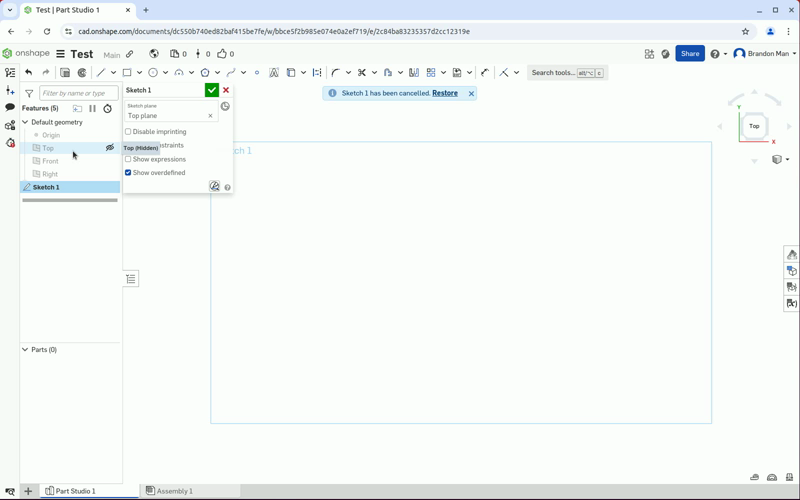
mouse_move(73, 352)
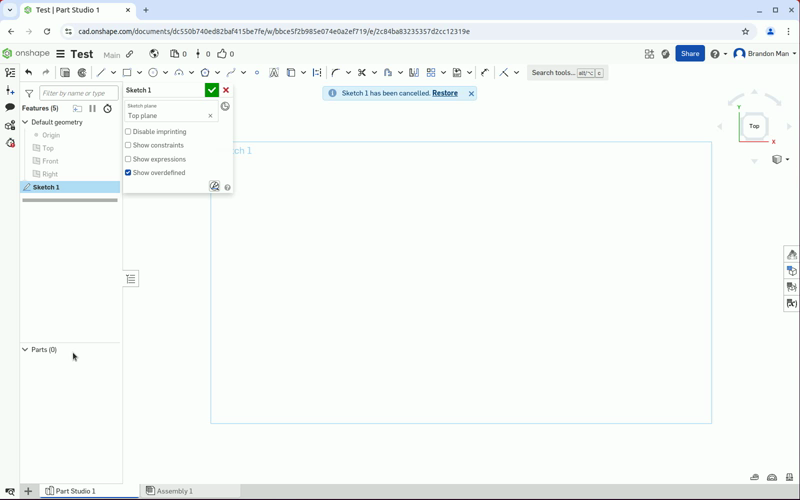
key(y)
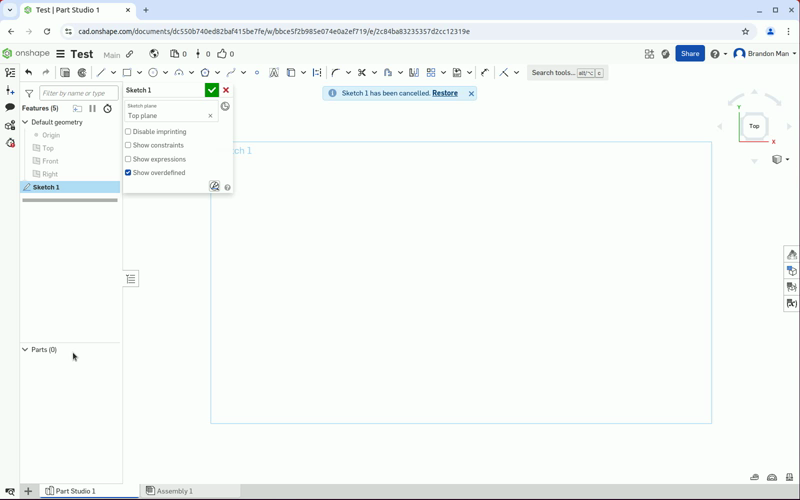
key(c)
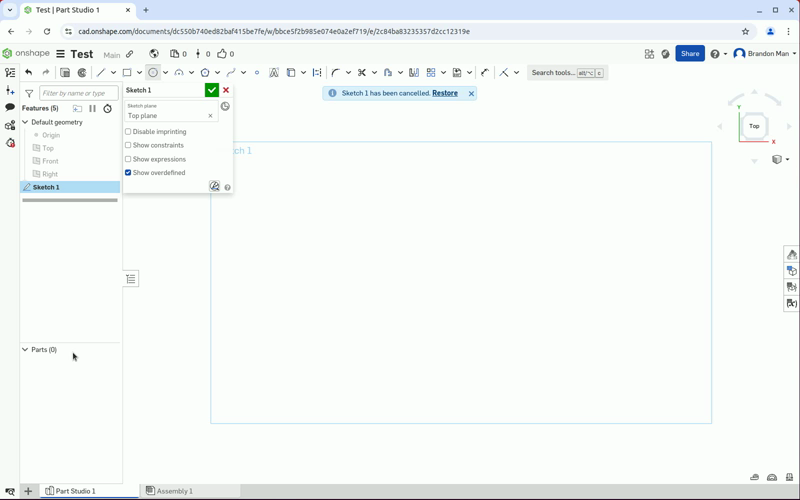
key_down(shift)
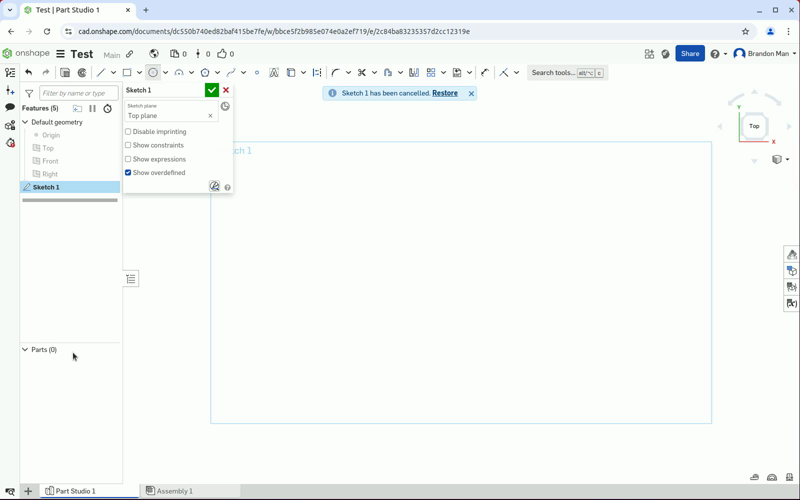
mouse_move(461, 282)
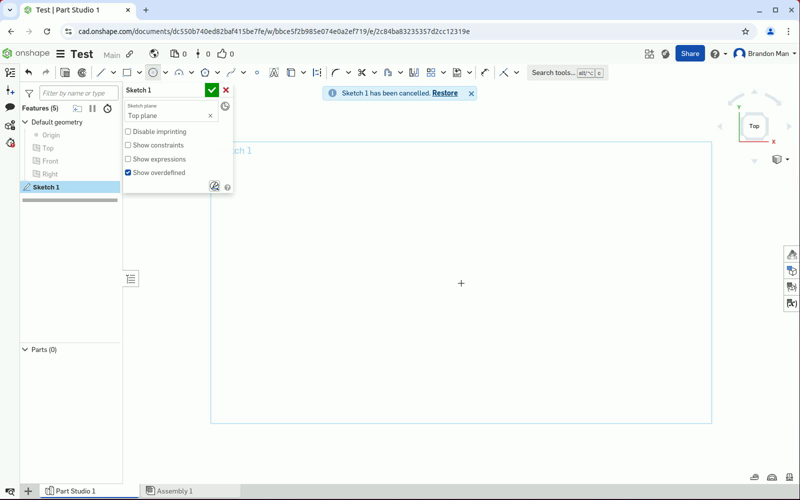
click(461, 282)
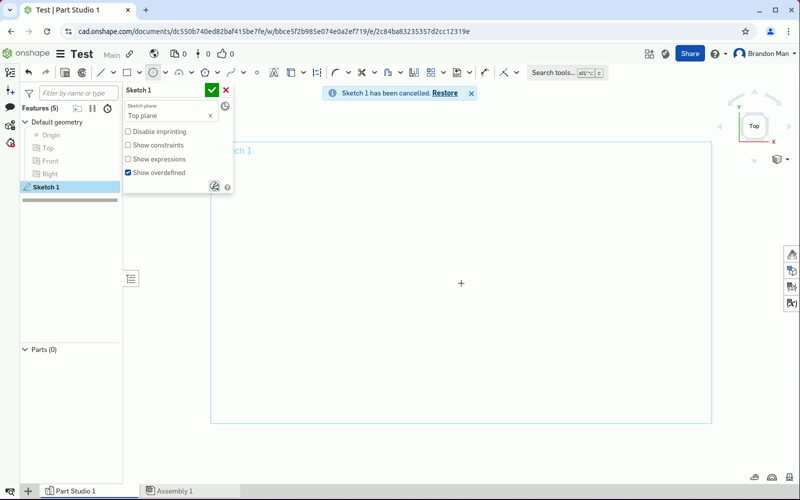
key_up(shift)
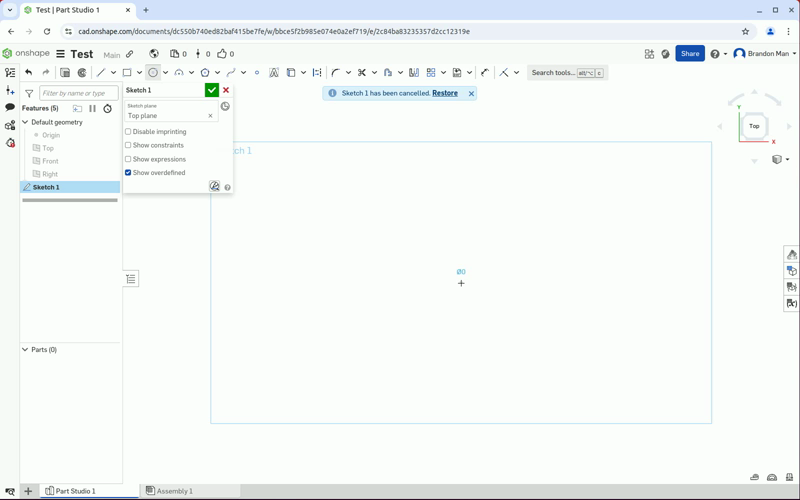
mouse_move(574, 282)
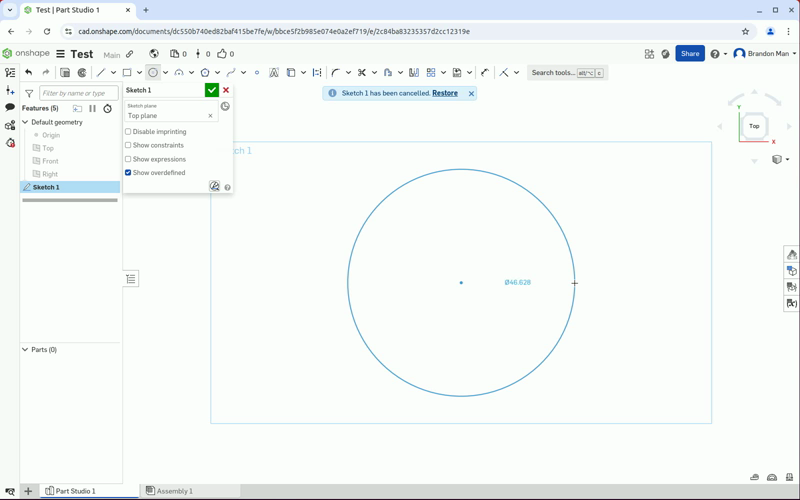
click(574, 282)
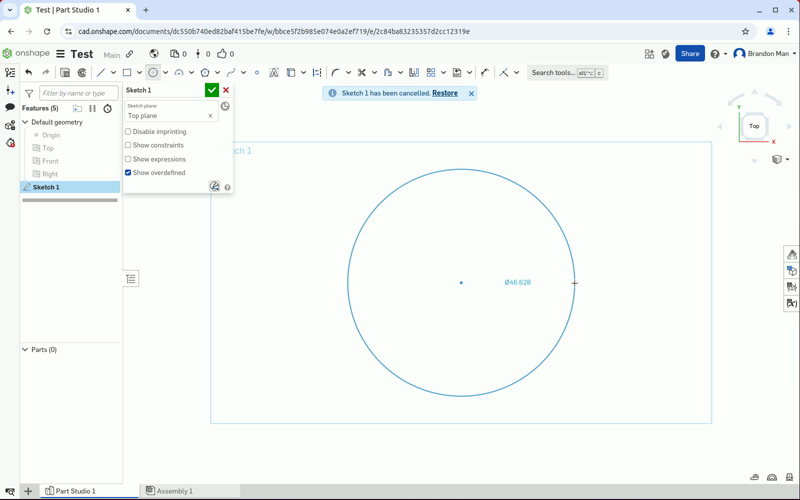
key(esc)
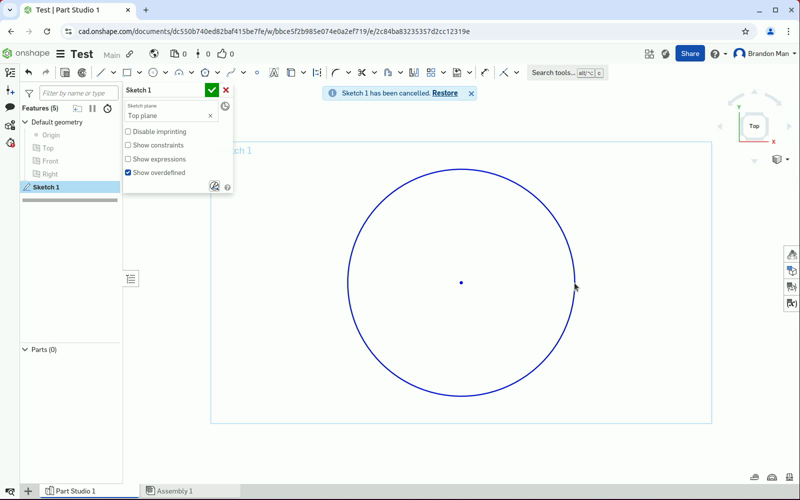
mouse_move(497, 246)
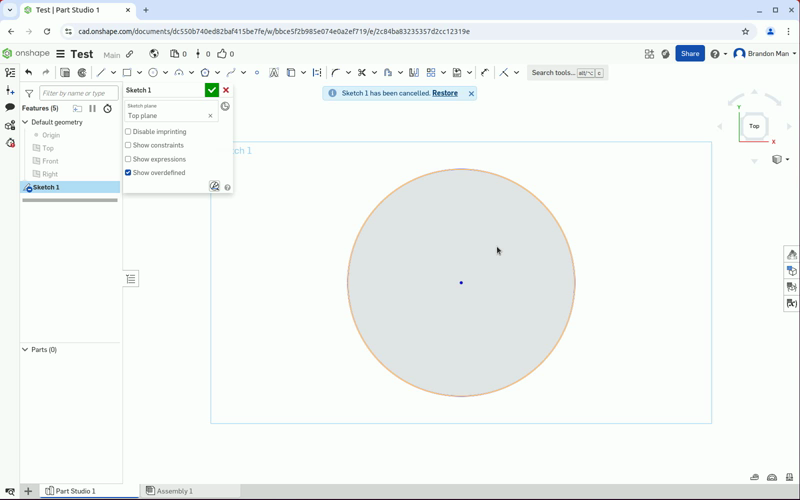
click(497, 246)
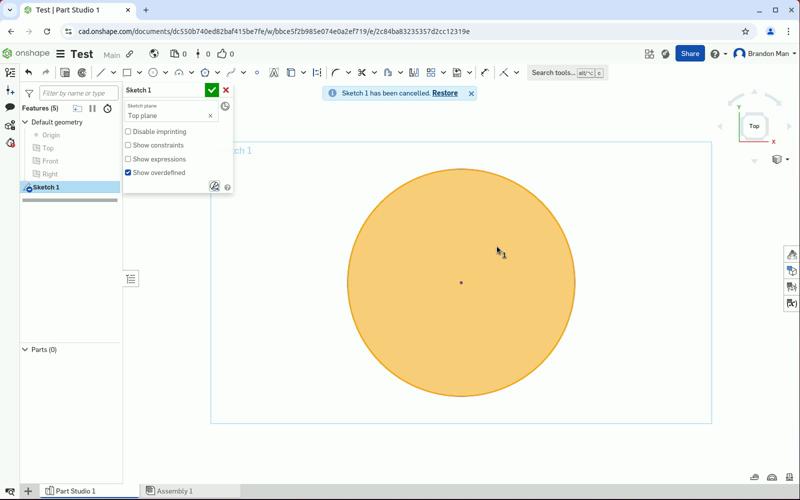
mouse_move(73, 352)
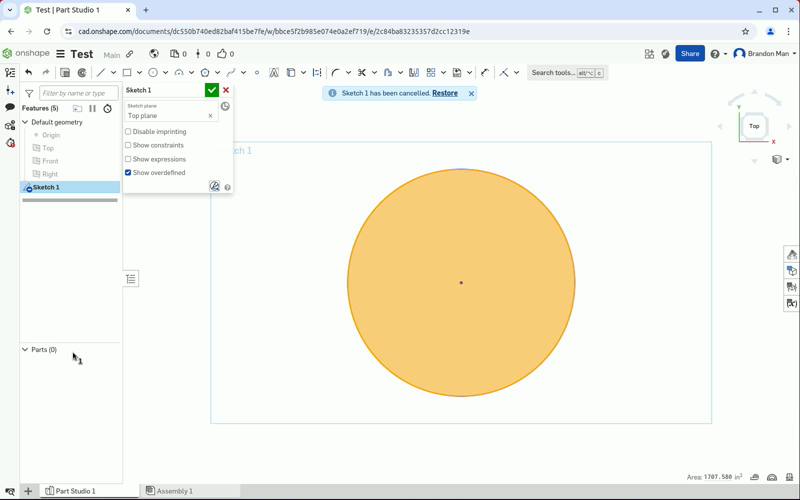
key(shift+y)
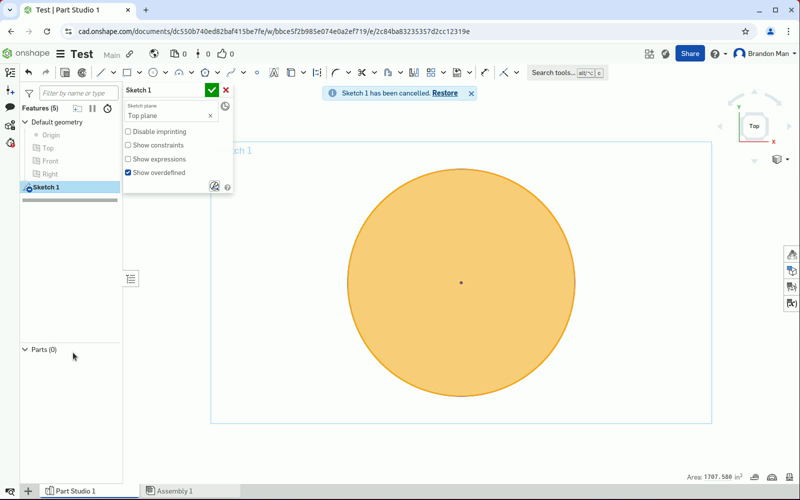
key(shift+e)
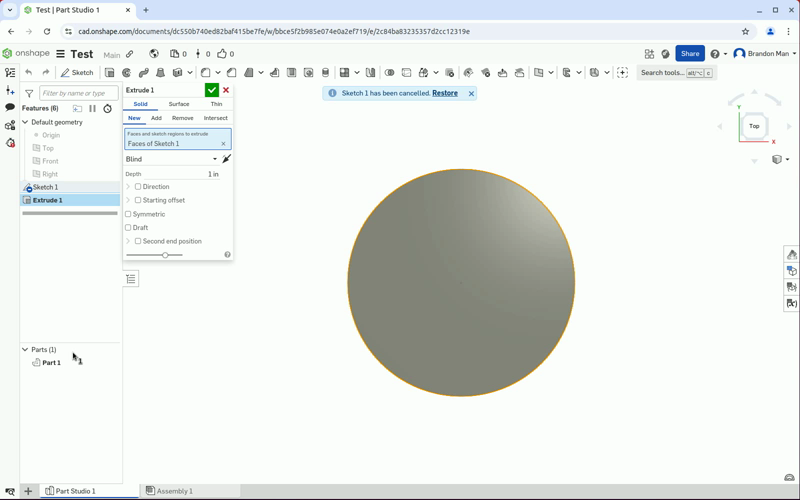
mouse_move(143, 106)
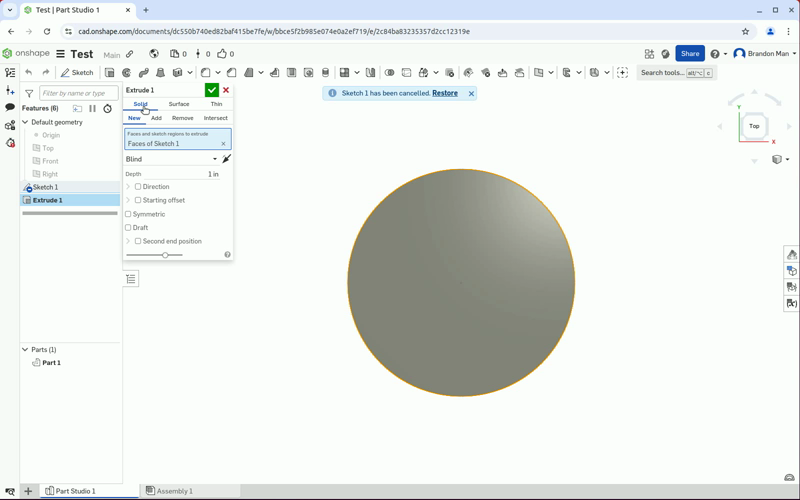
click(143, 106)
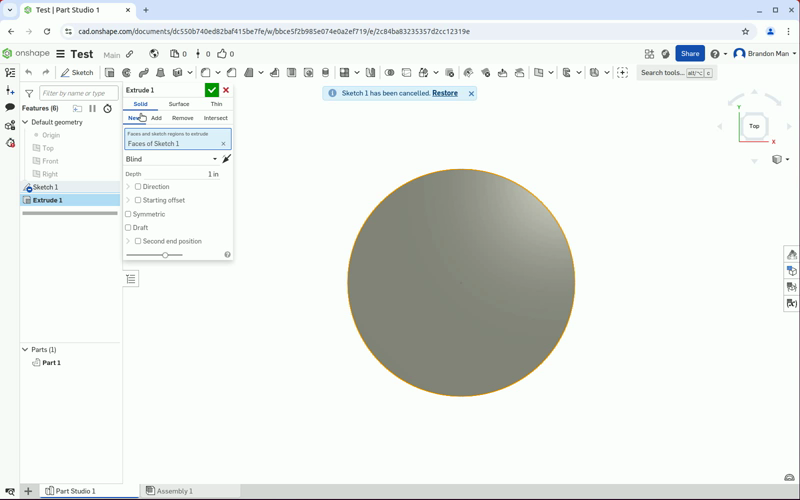
mouse_move(137, 120)
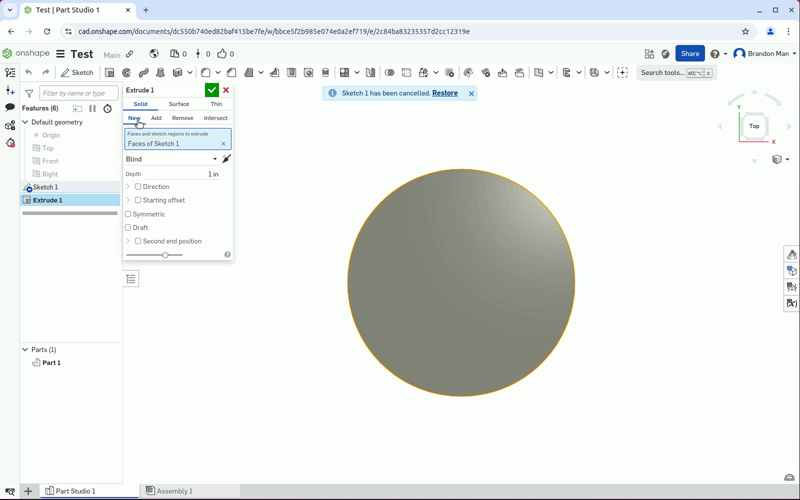
click(137, 120)
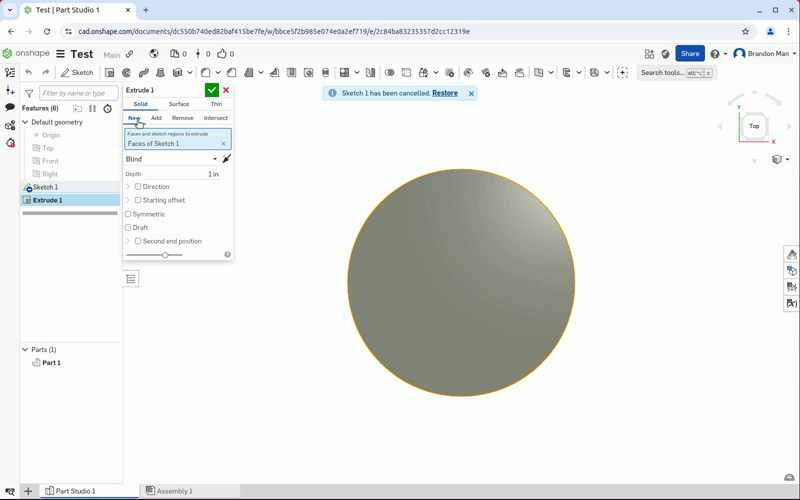
key(tab, 4)
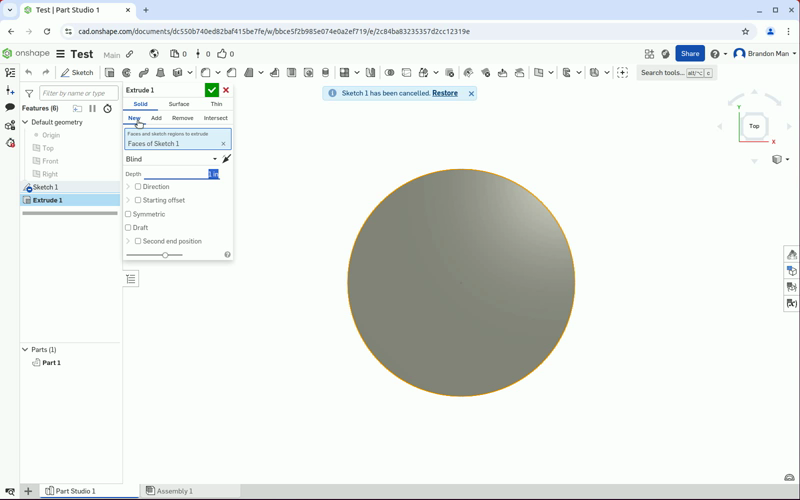
text(2.407)
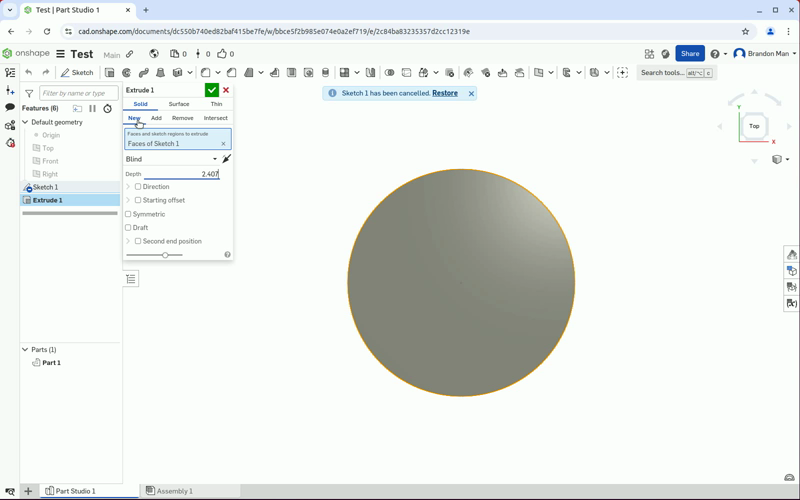
key(enter)
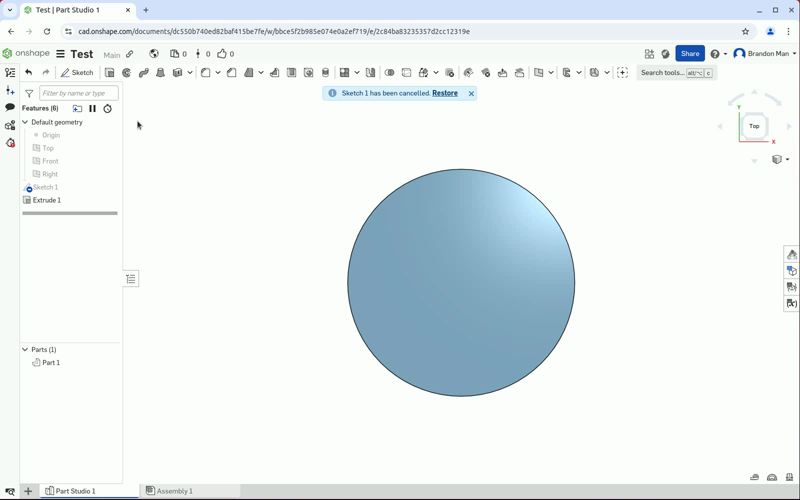
key(shift+h)
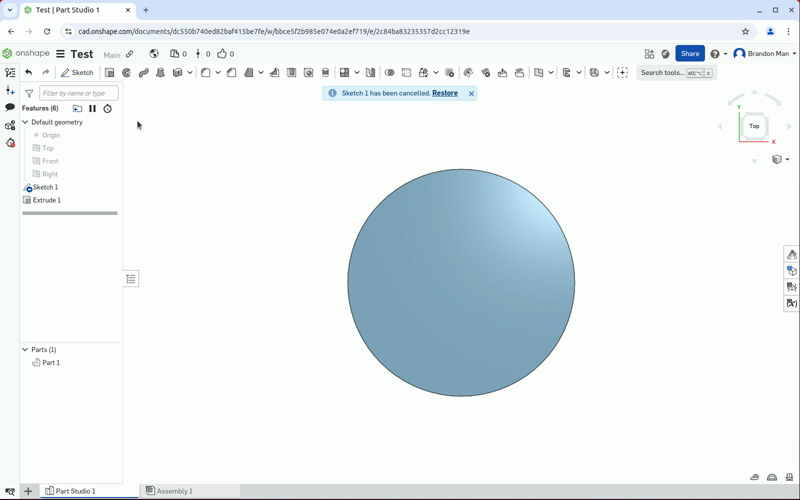
key(shift+h)
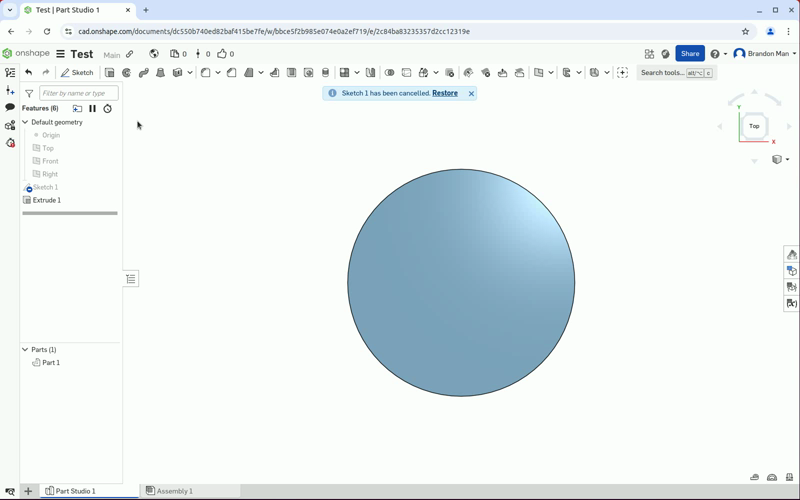
mouse_move(73, 189)
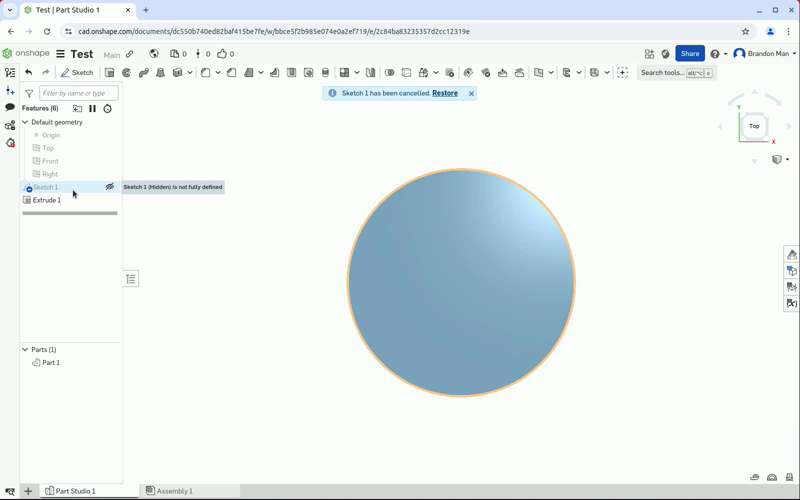
click(73, 189)
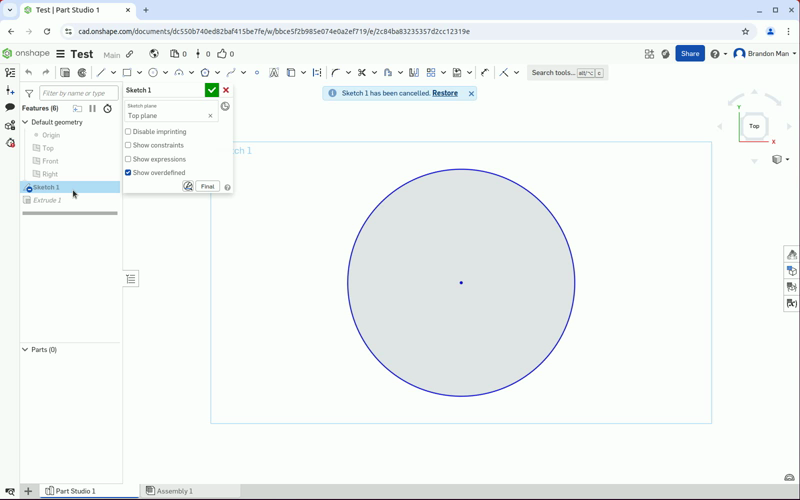
mouse_move(229, 92)
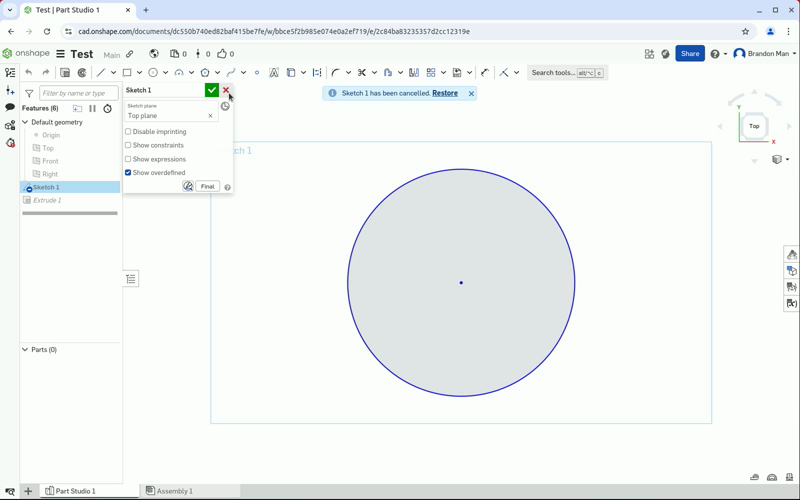
click(229, 92)
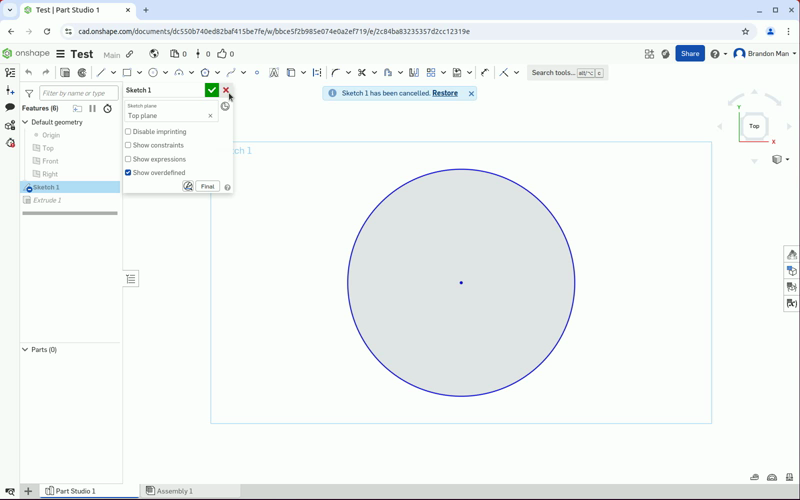
key(shift+s)
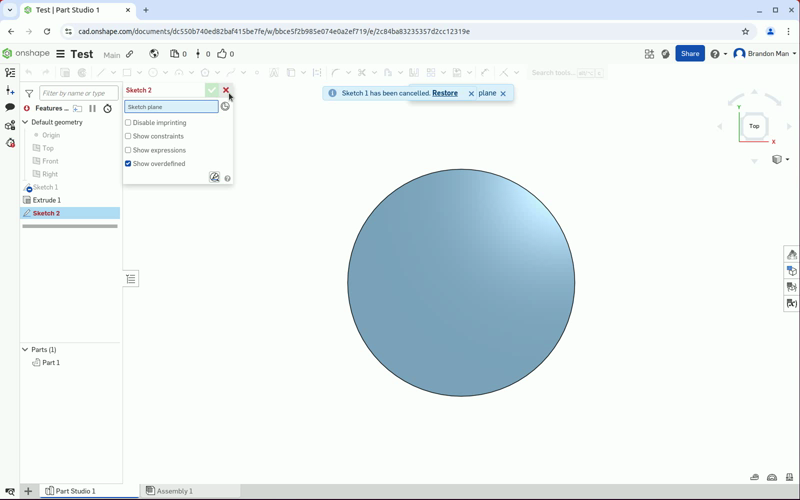
mouse_move(73, 150)
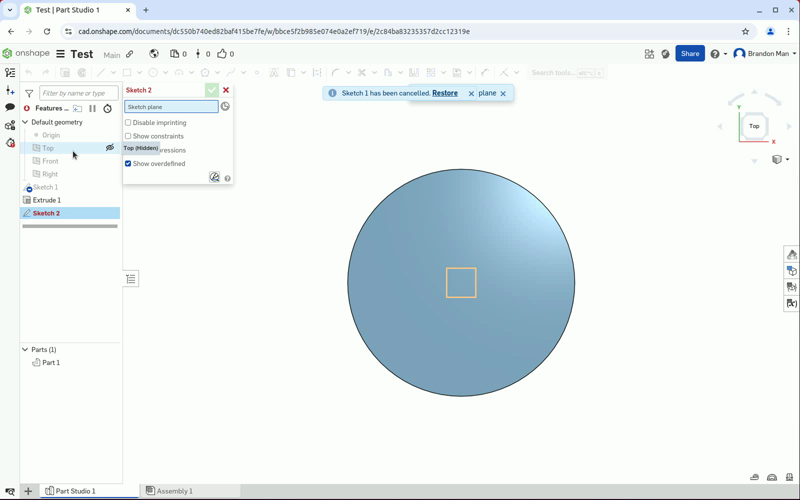
click(73, 150)
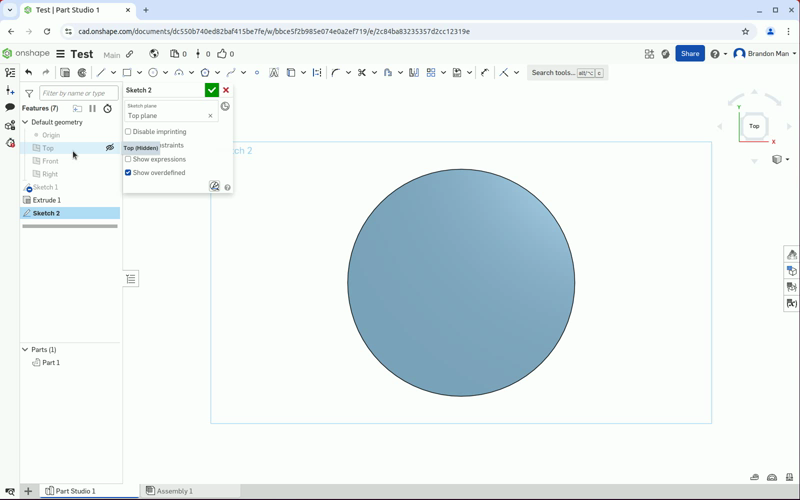
mouse_move(73, 352)
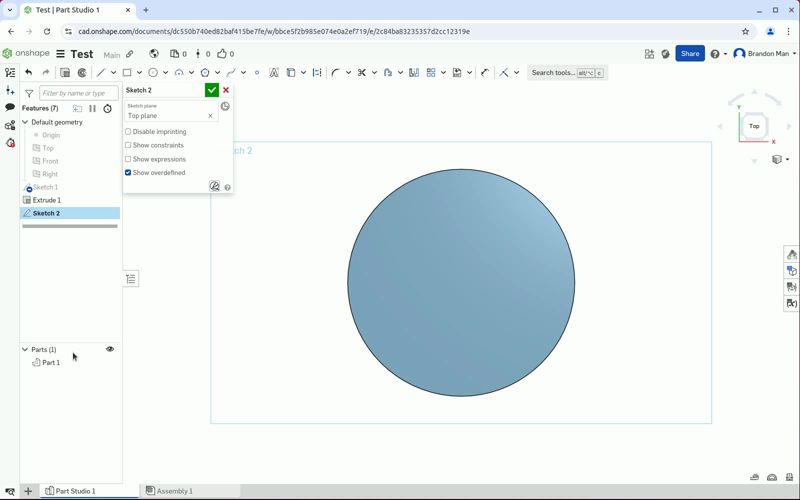
key(y)
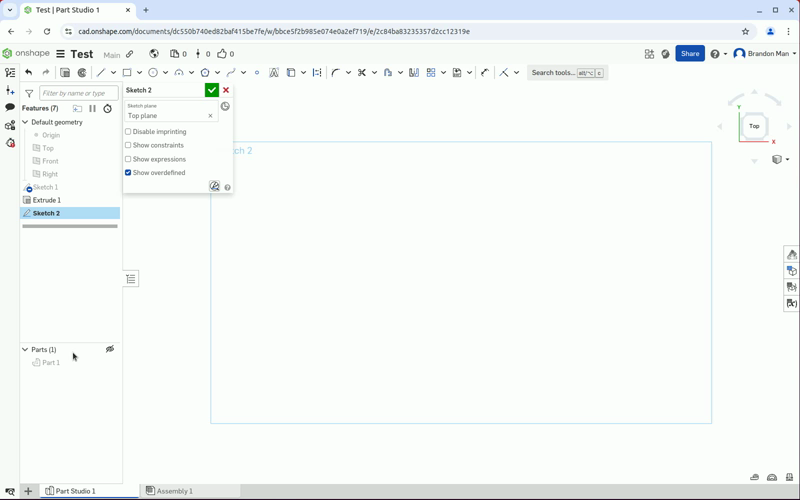
key(c)
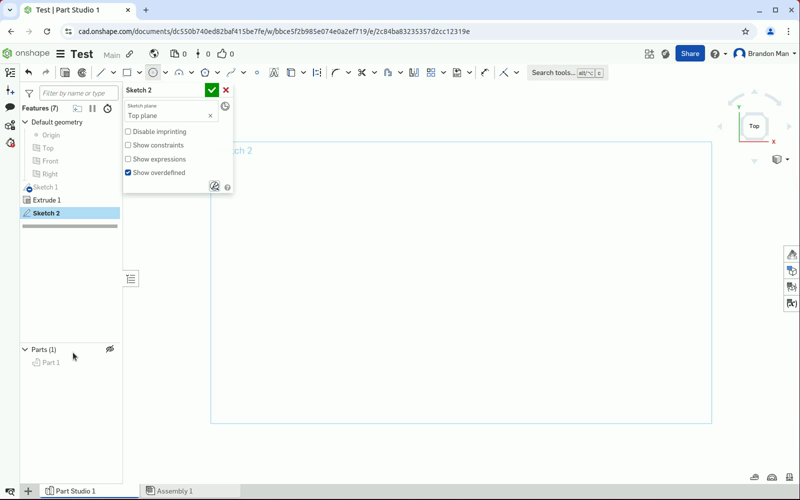
key_down(shift)
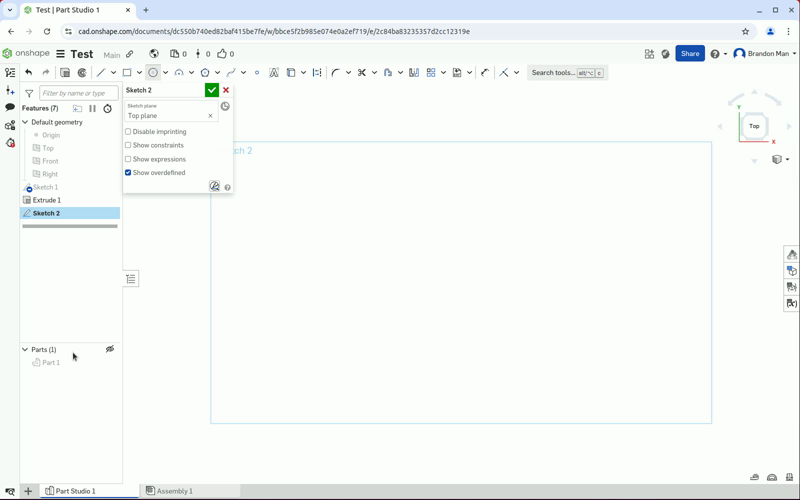
mouse_move(461, 282)
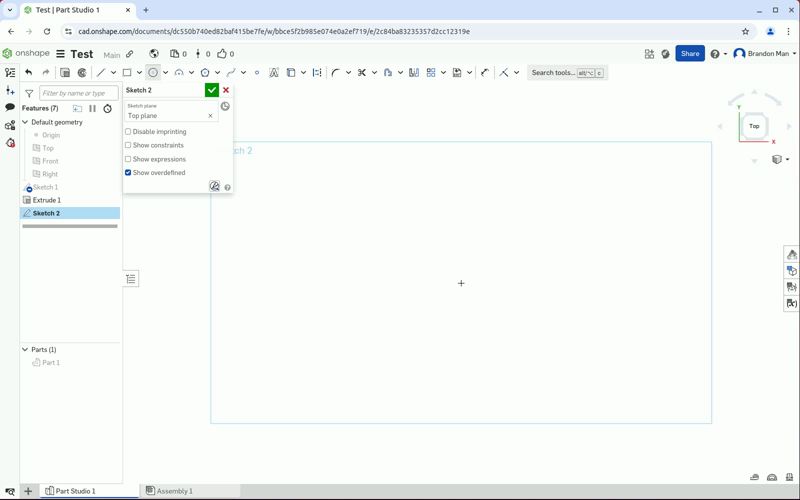
click(461, 282)
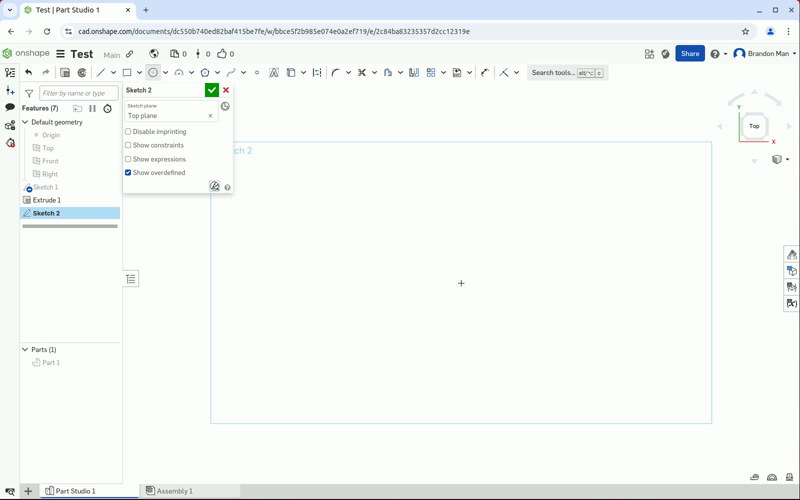
key_up(shift)
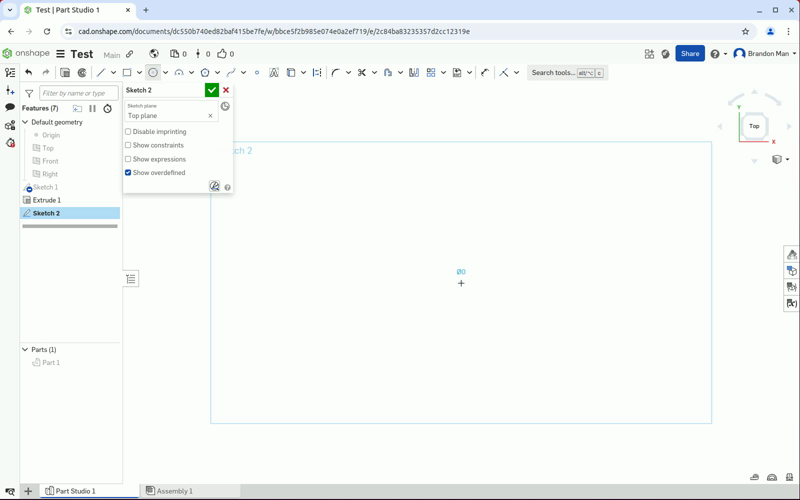
mouse_move(514, 282)
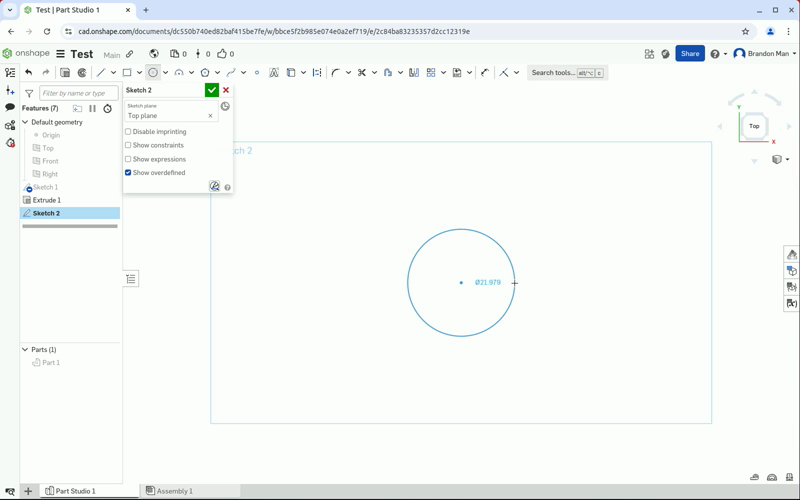
click(514, 282)
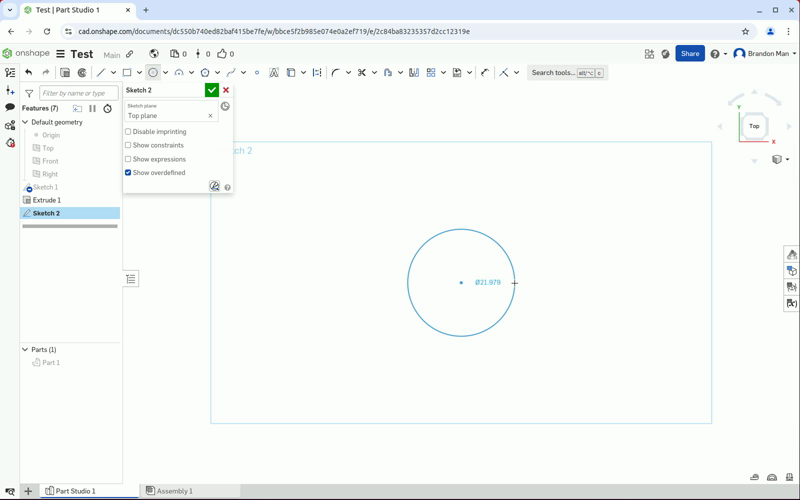
key(esc)
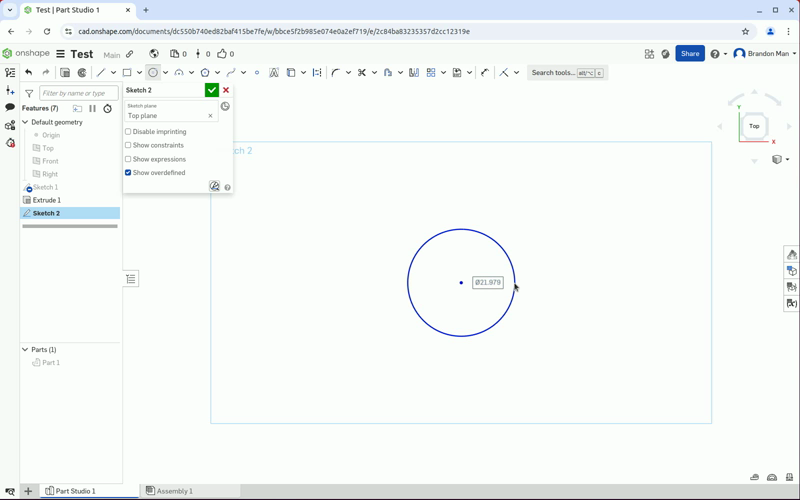
mouse_move(428, 296)
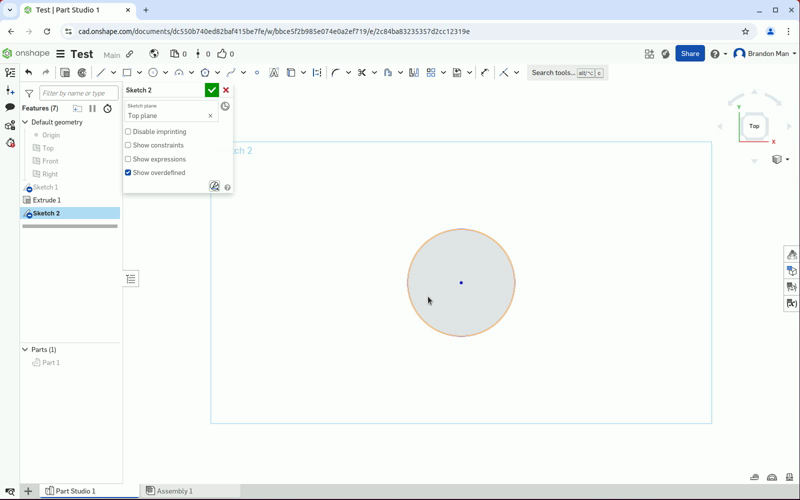
click(428, 296)
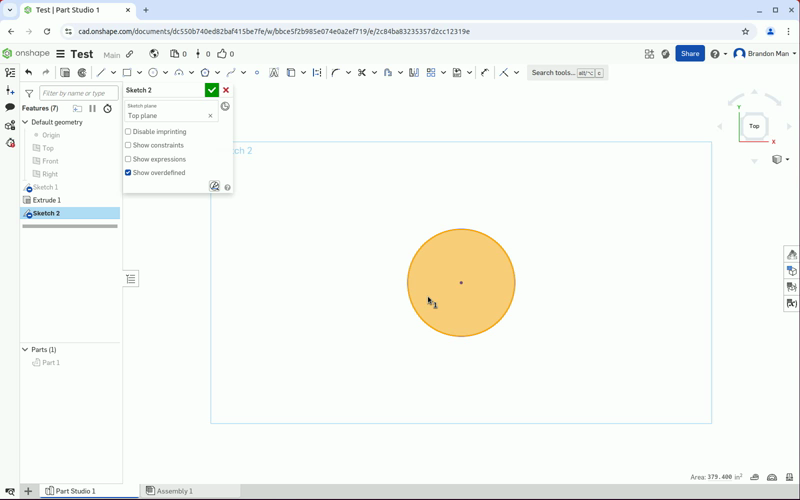
mouse_move(73, 352)
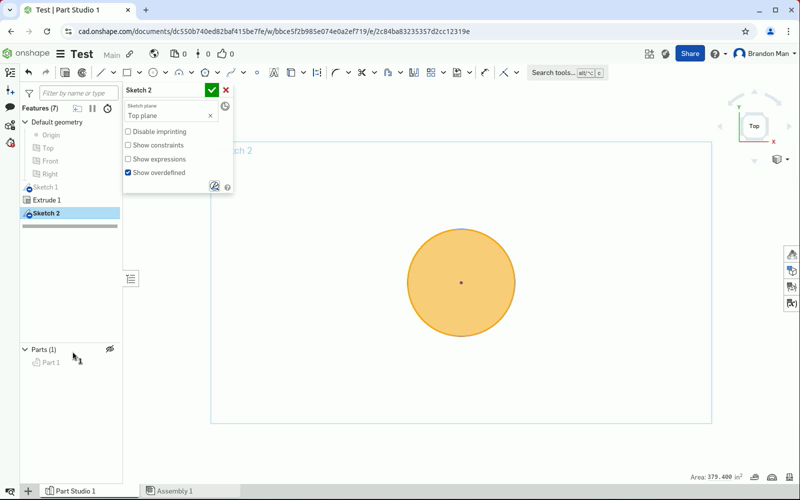
key(shift+y)
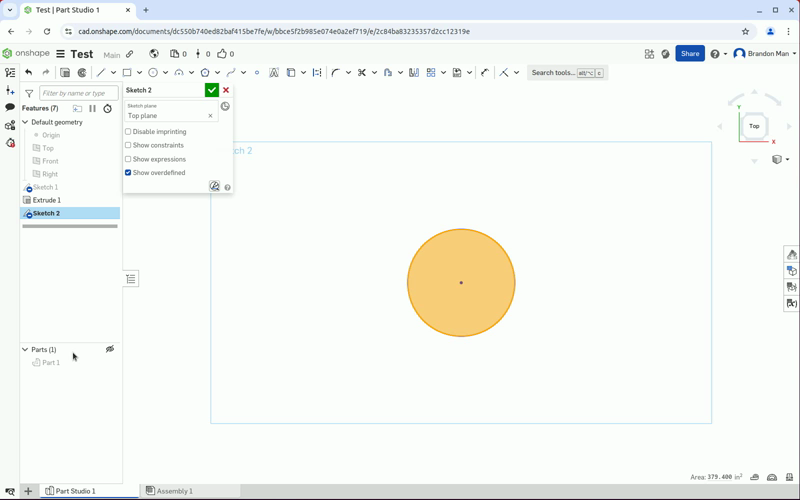
key(shift+e)
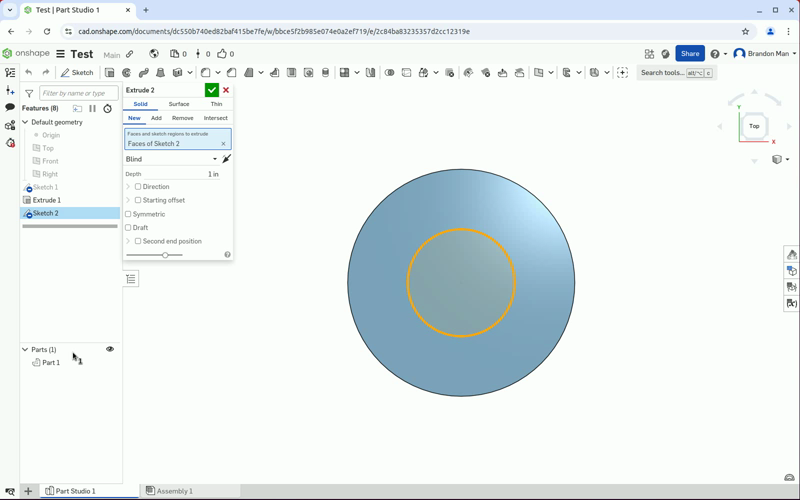
mouse_move(143, 106)
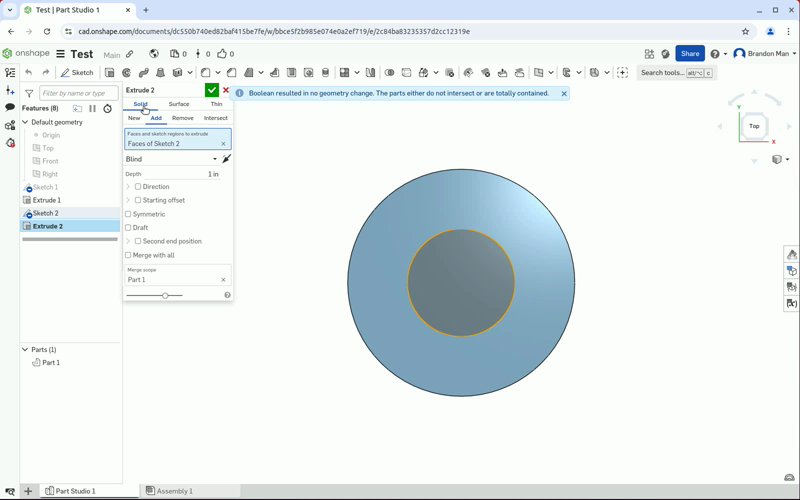
click(143, 106)
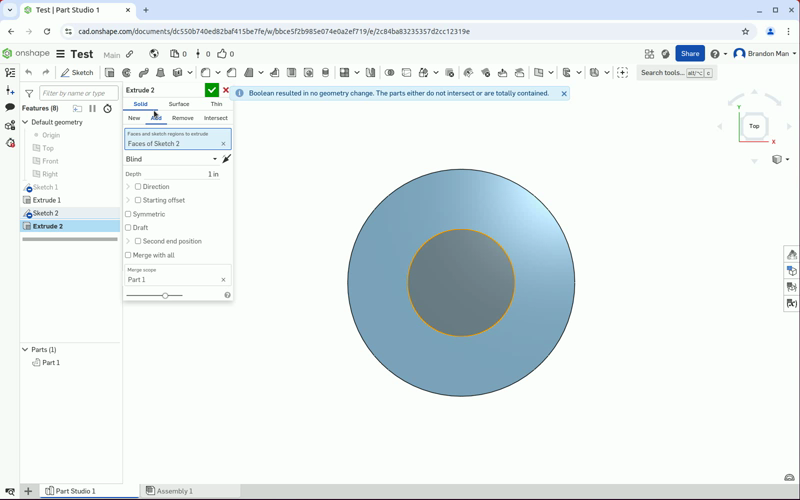
mouse_move(186, 120)
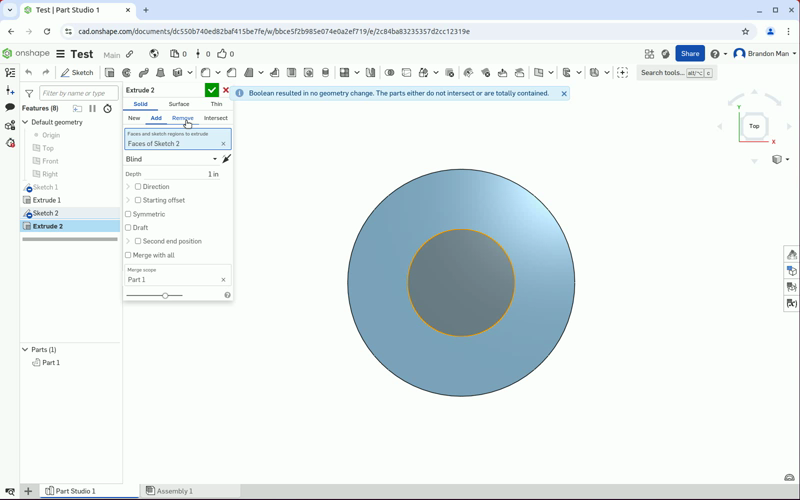
click(186, 120)
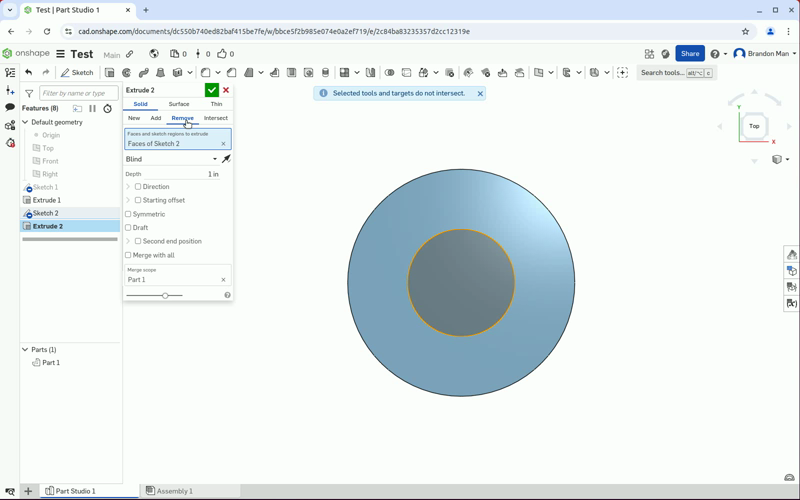
key(tab, 4)
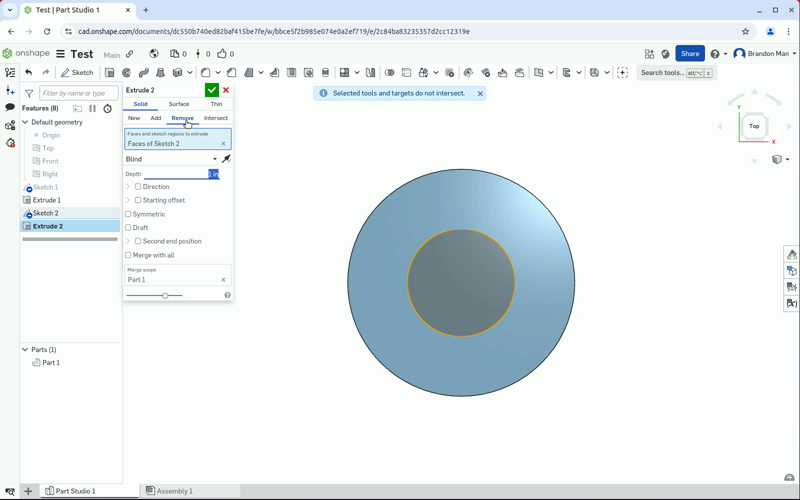
text(-2.407)
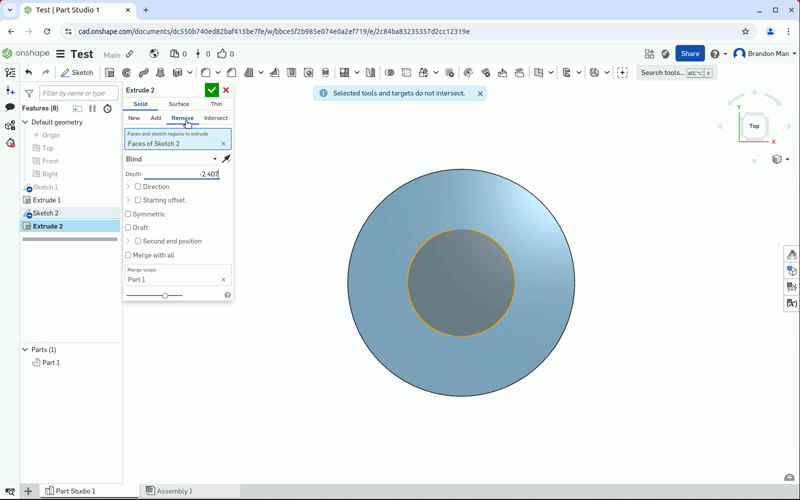
key(tab, 6)
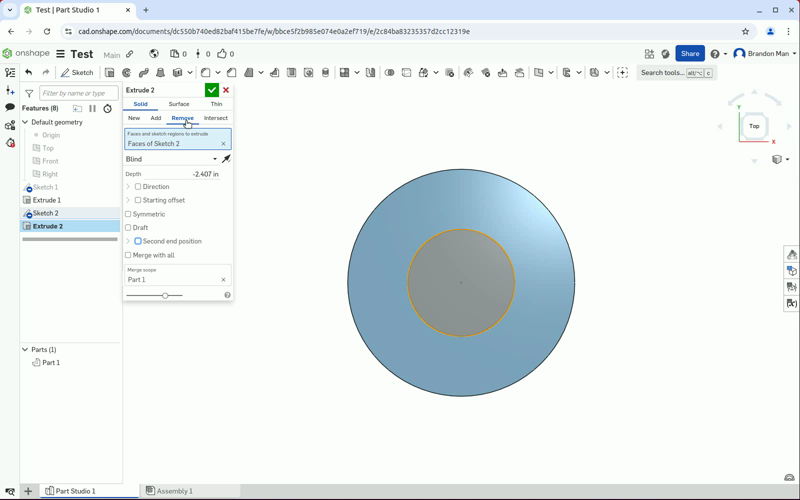
key(space)
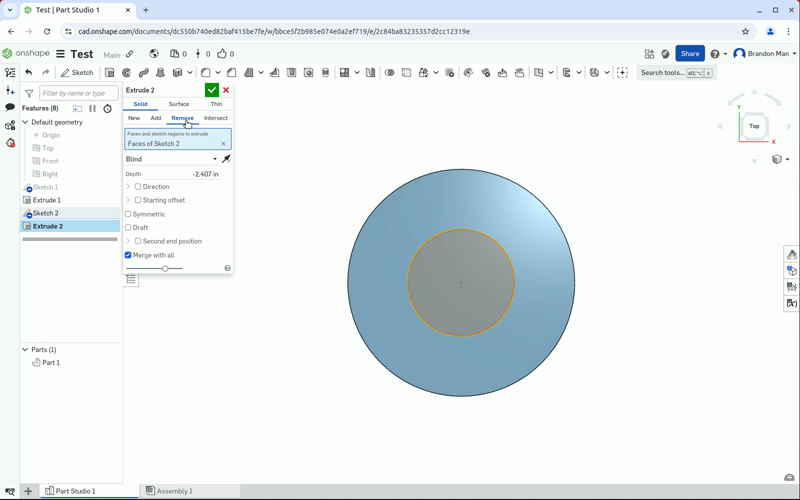
key(enter)
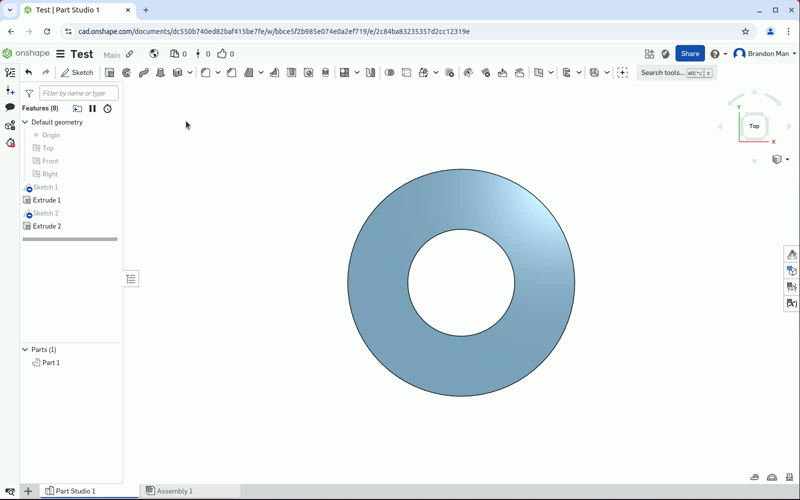
key(shift+h)
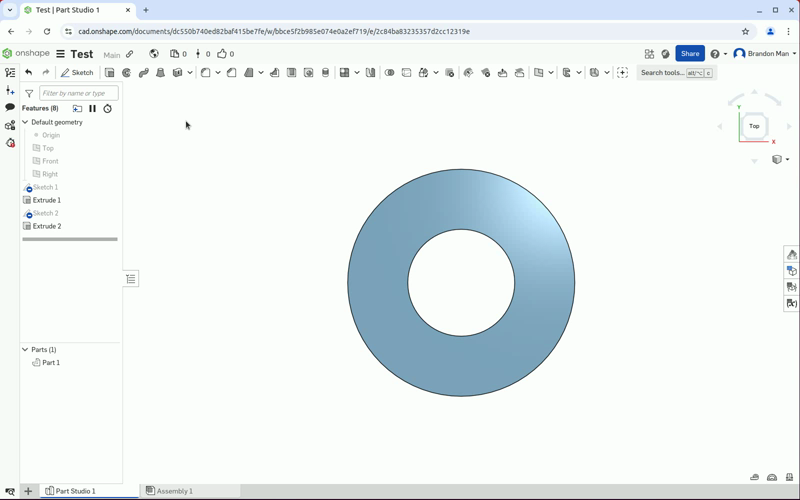
key(shift+h)
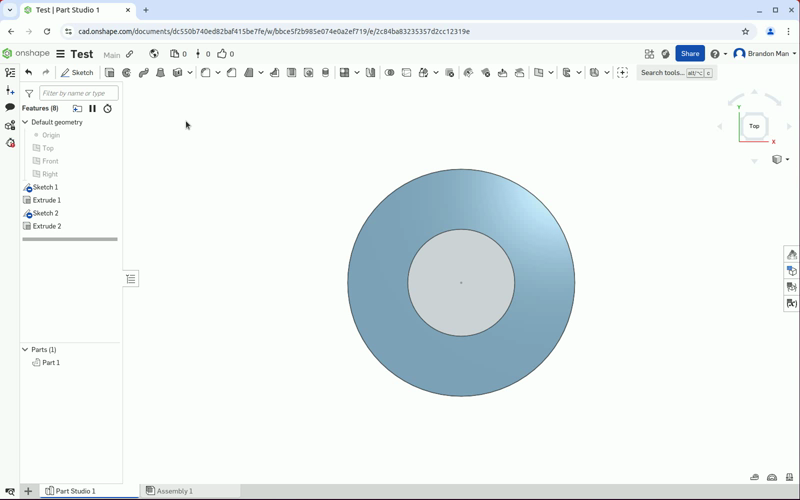
key(shift+7)
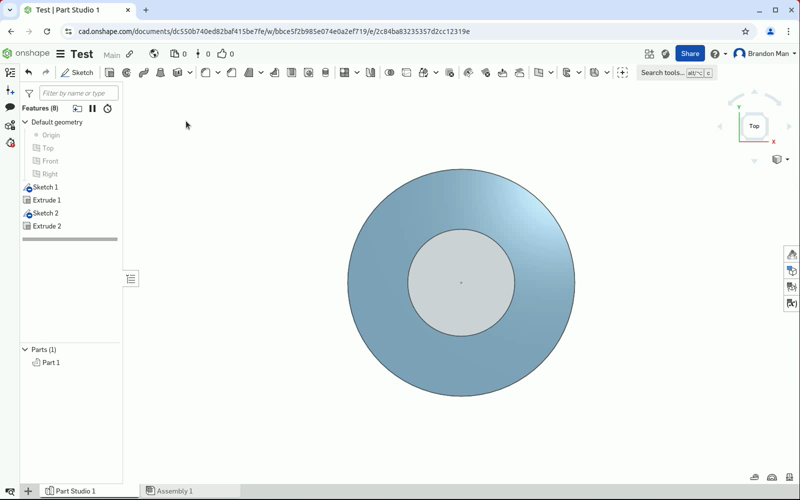
key(up, 3)
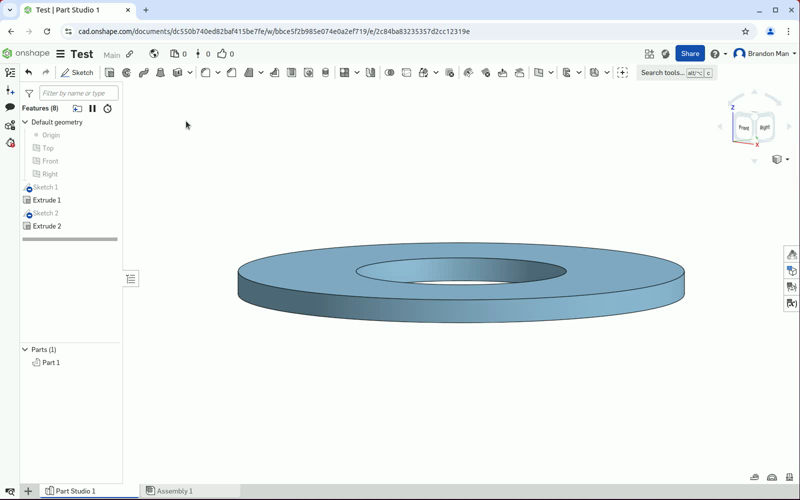
key(left, 3)
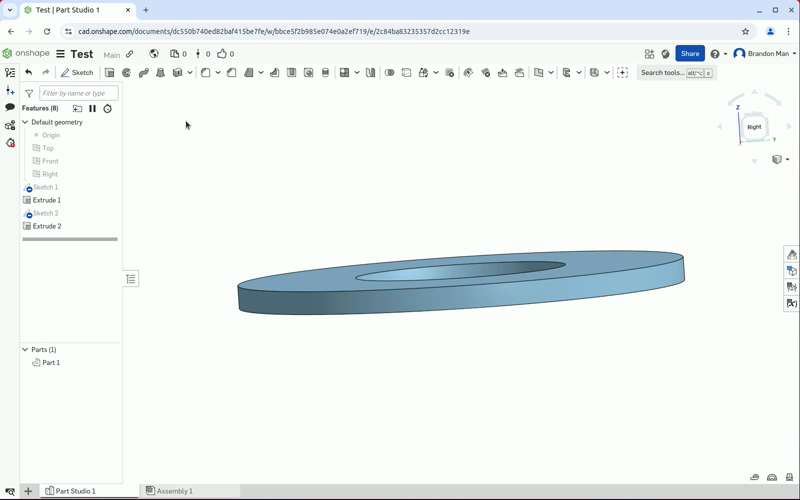
key(right, 3)
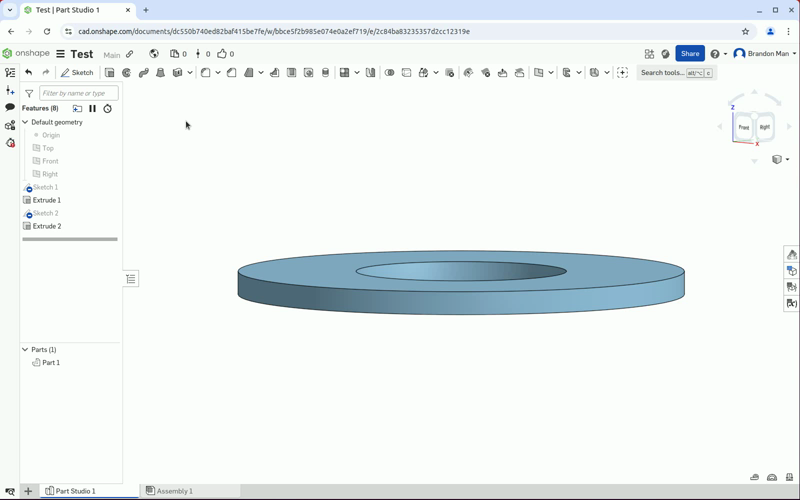
key(down, 3)
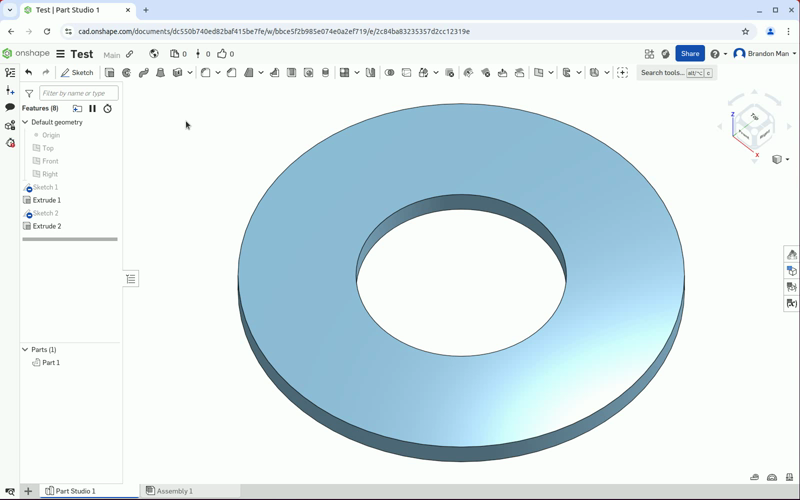
mouse_move(73, 189)
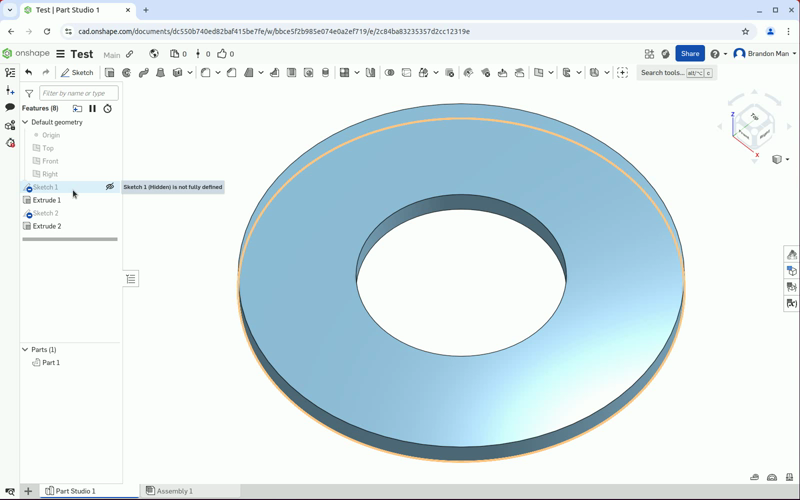
click(73, 189)